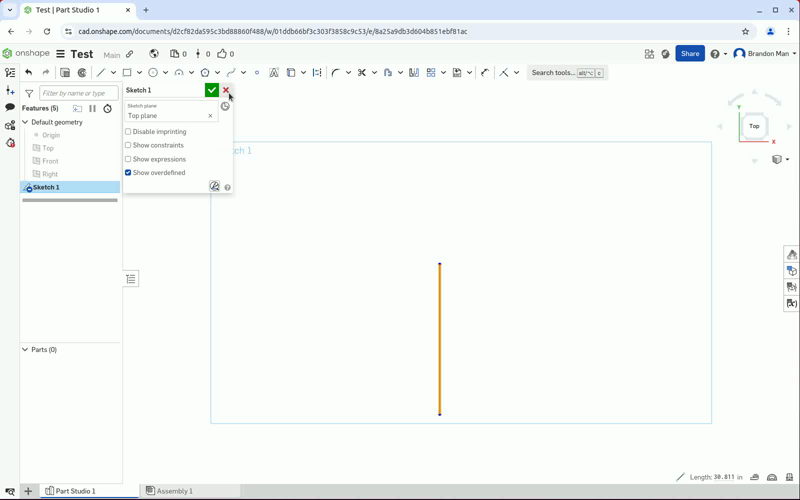
key(shift+h)
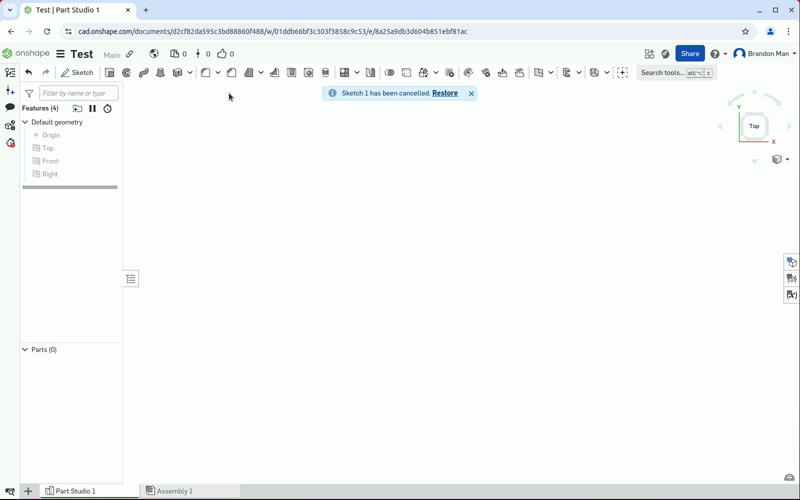
mouse_move(73, 352)
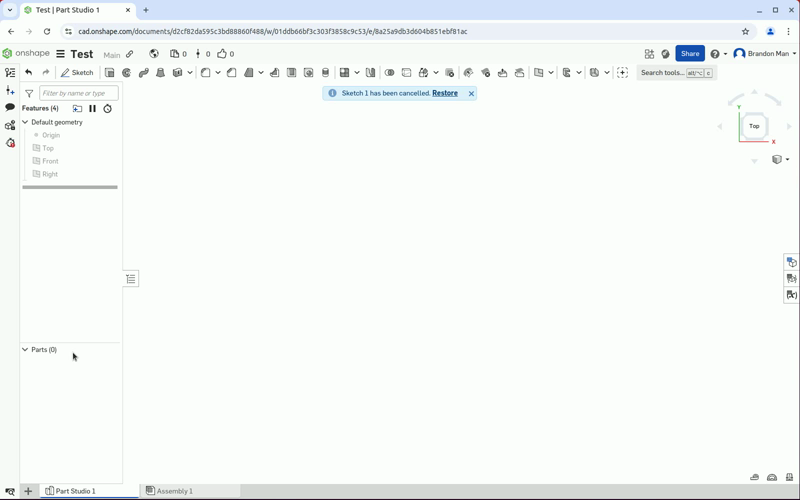
key(y)
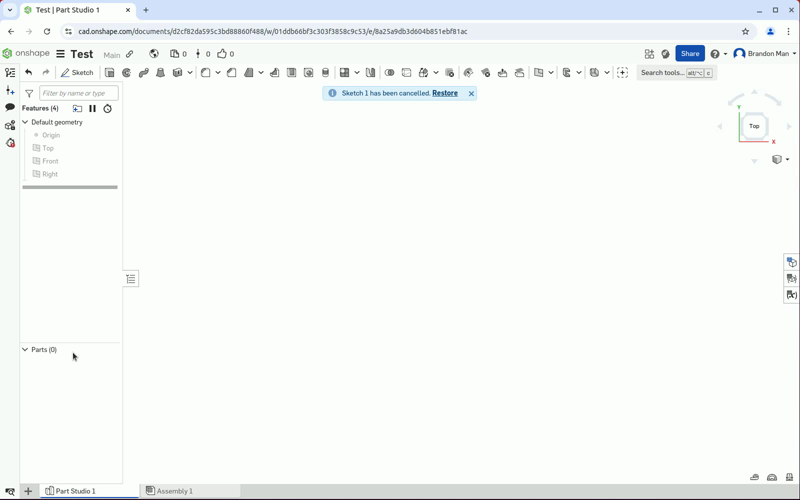
key(shift+p)
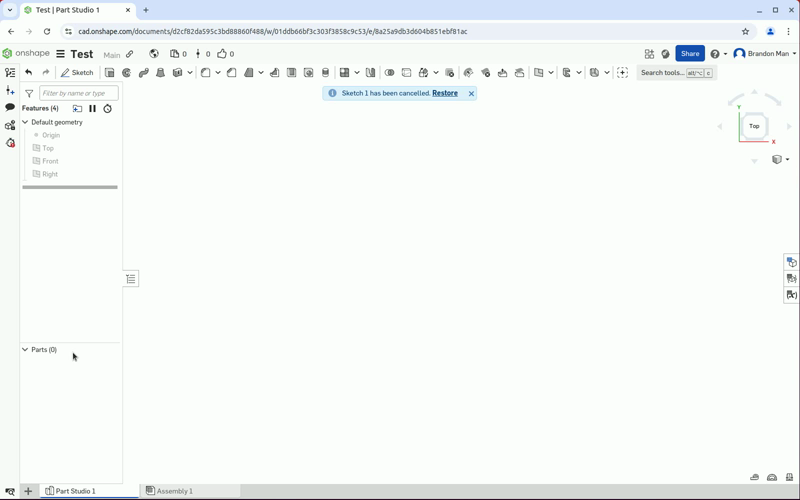
key(space)
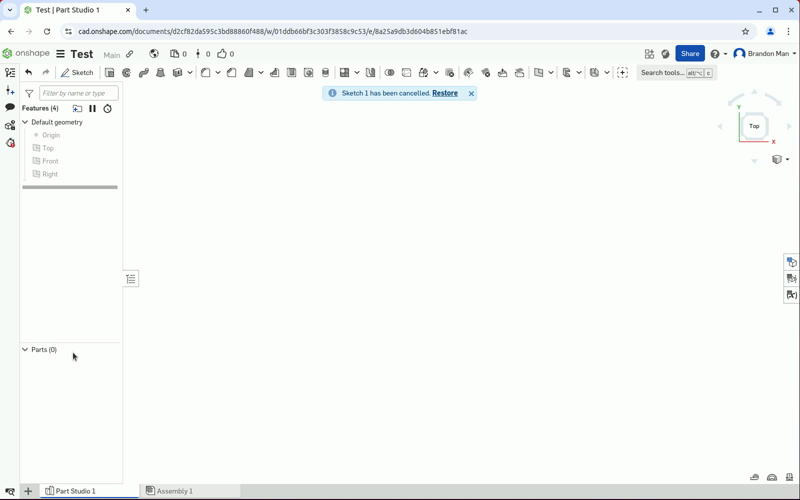
key_down(shift)
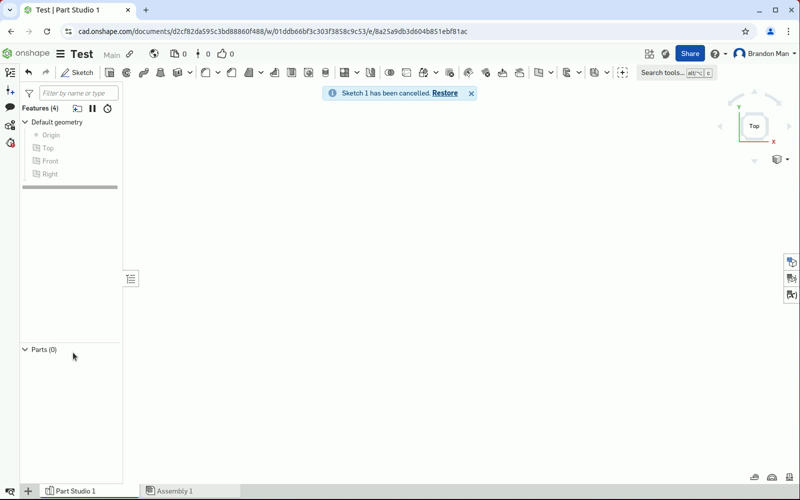
key(up)
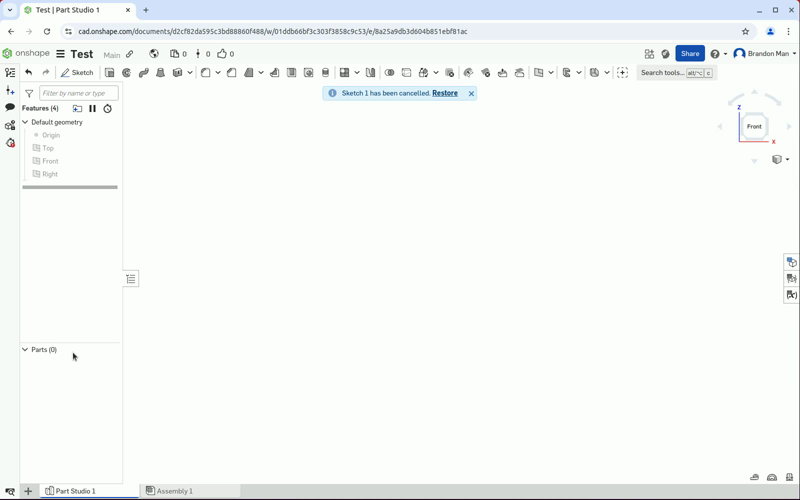
key_up(shift)
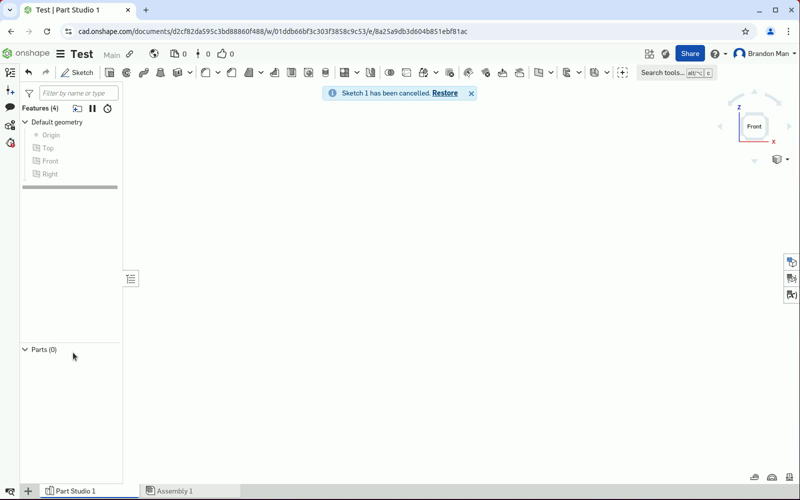
mouse_move(73, 352)
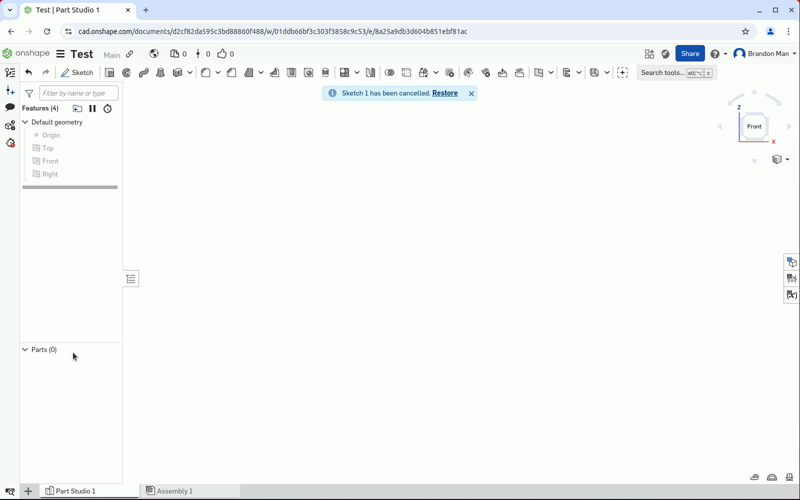
key(shift+y)
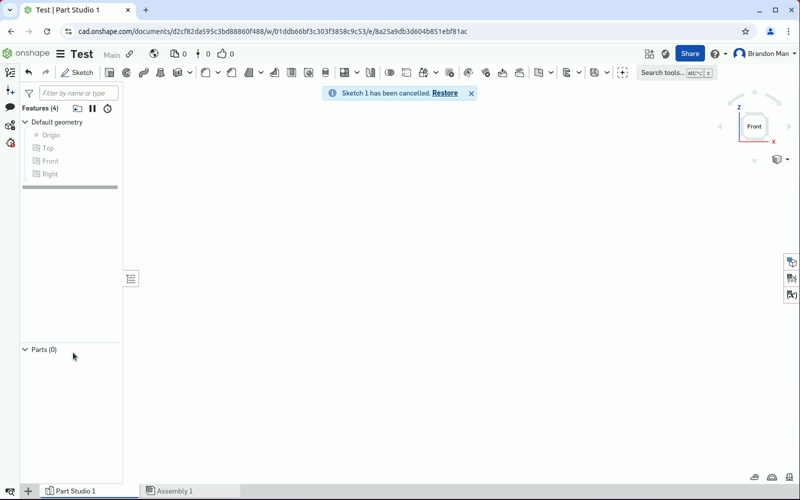
key(shift+s)
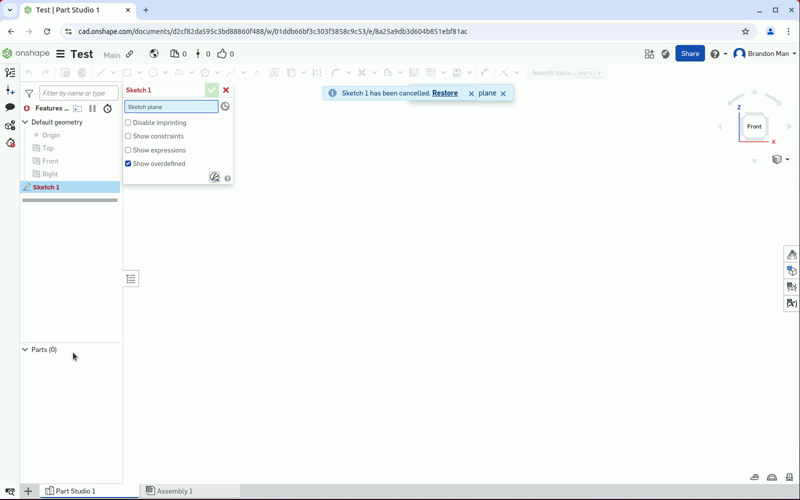
mouse_move(73, 163)
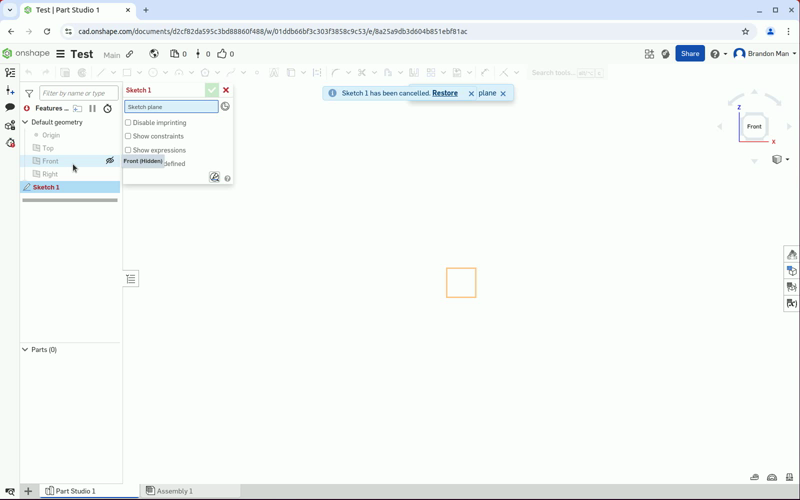
click(73, 163)
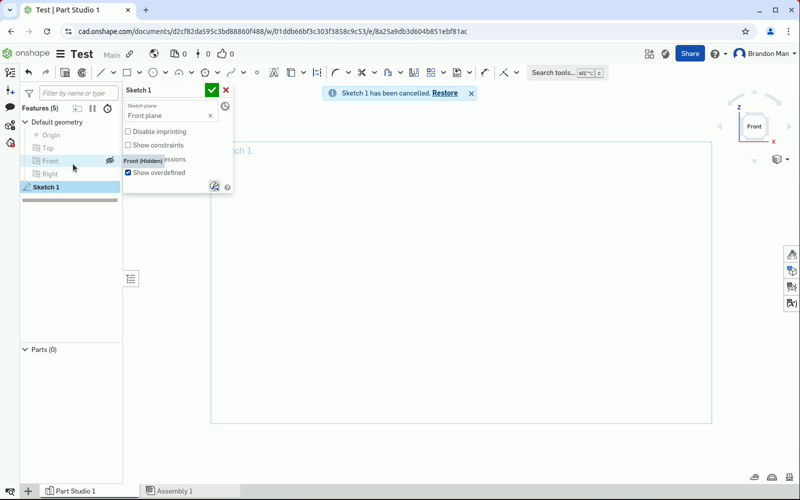
mouse_move(73, 352)
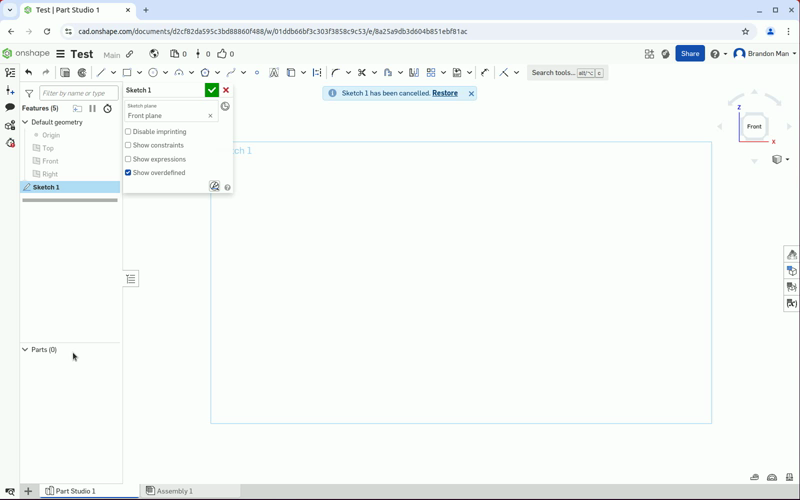
key(y)
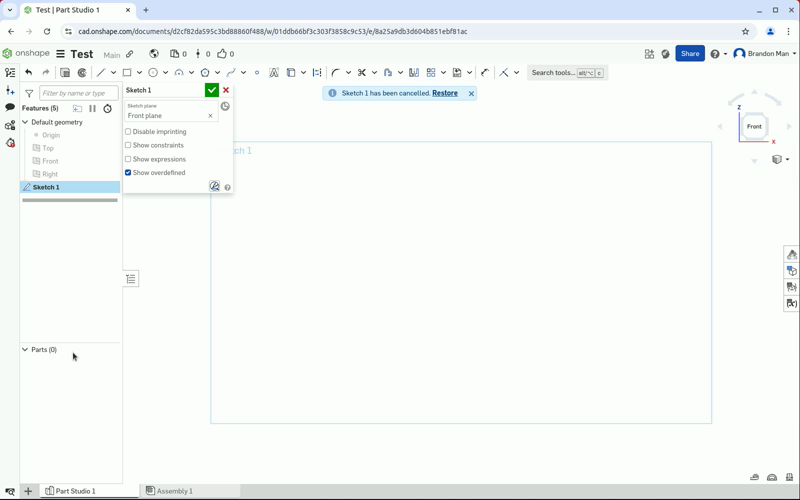
key(c)
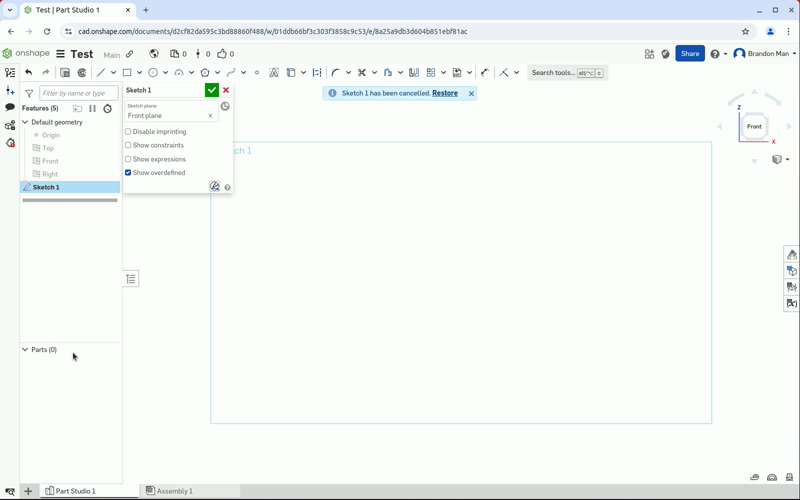
key_down(shift)
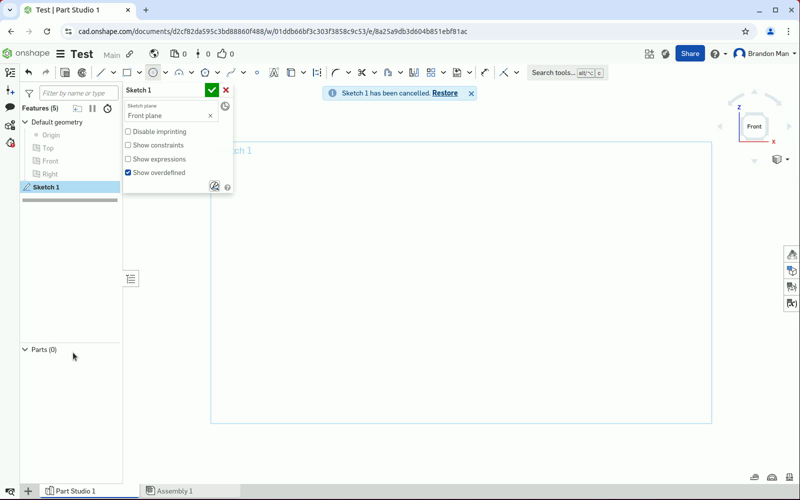
mouse_move(461, 282)
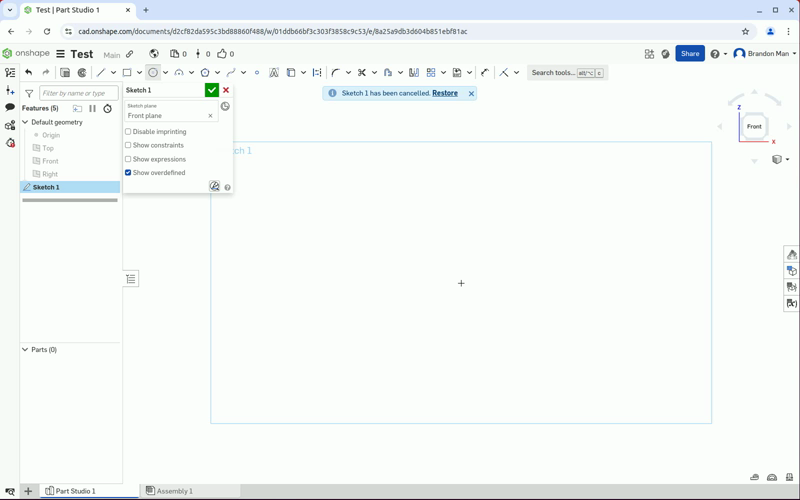
click(461, 282)
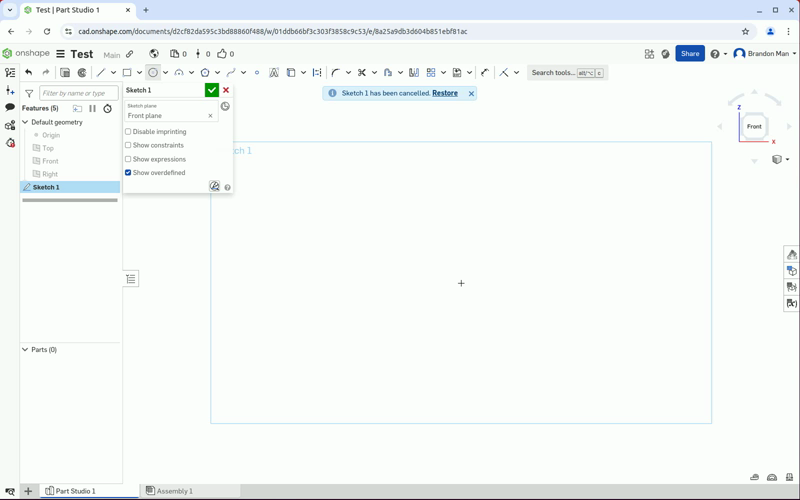
key_up(shift)
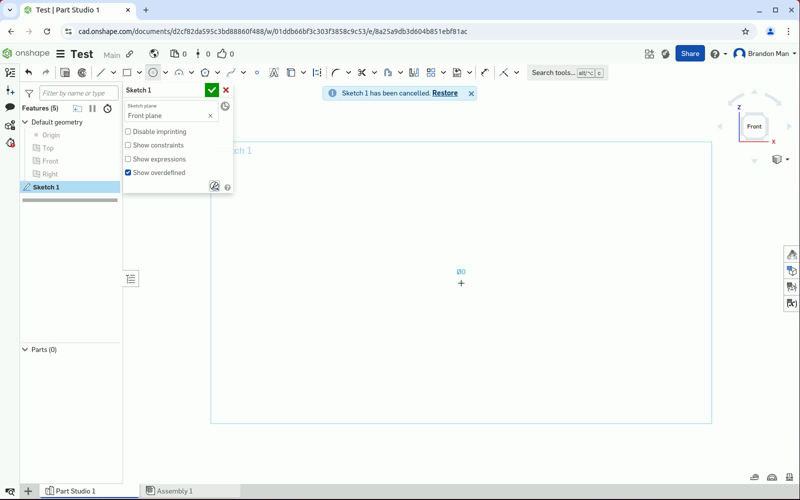
mouse_move(507, 282)
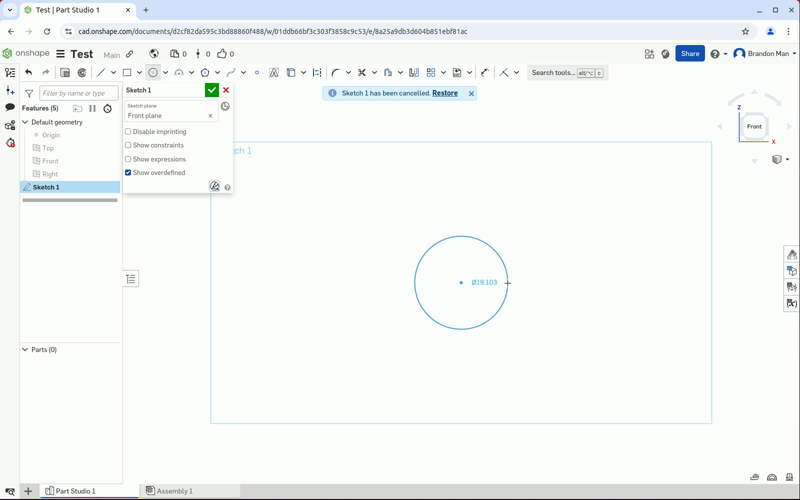
click(507, 282)
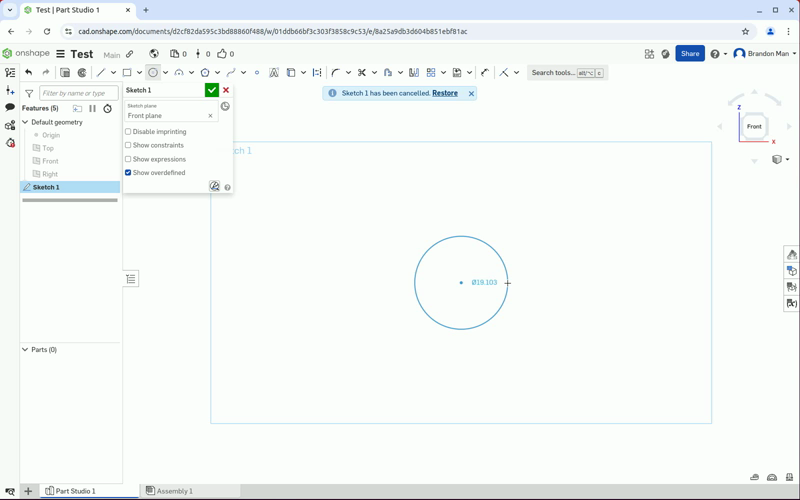
key(esc)
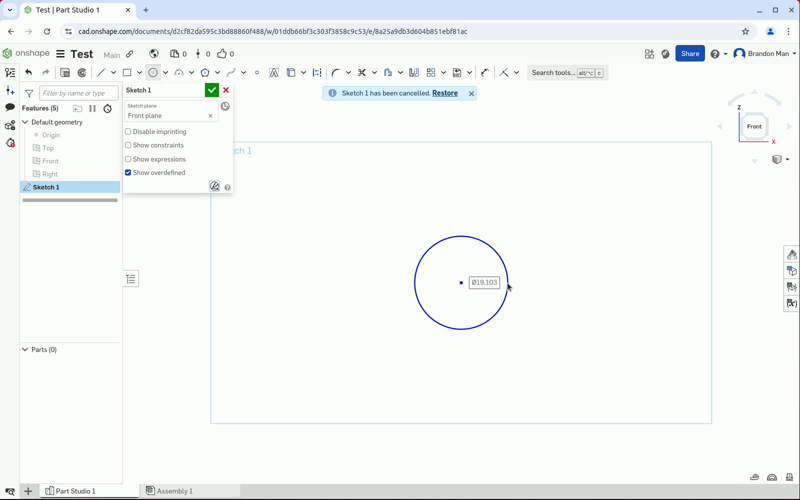
mouse_move(437, 252)
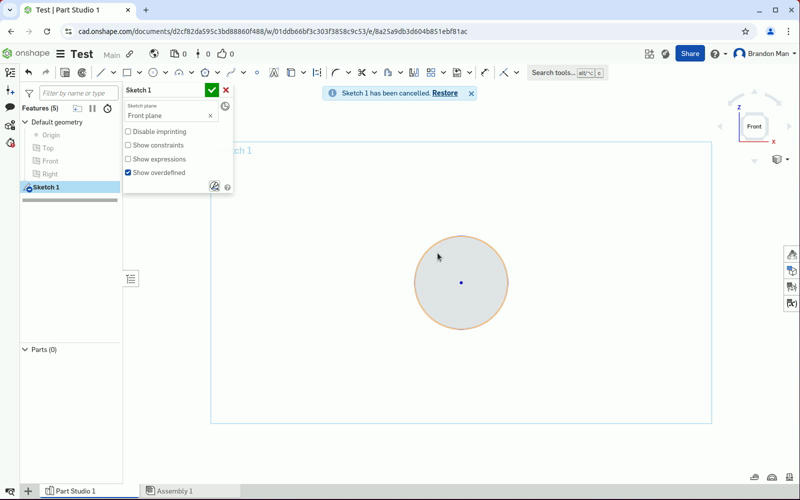
click(437, 252)
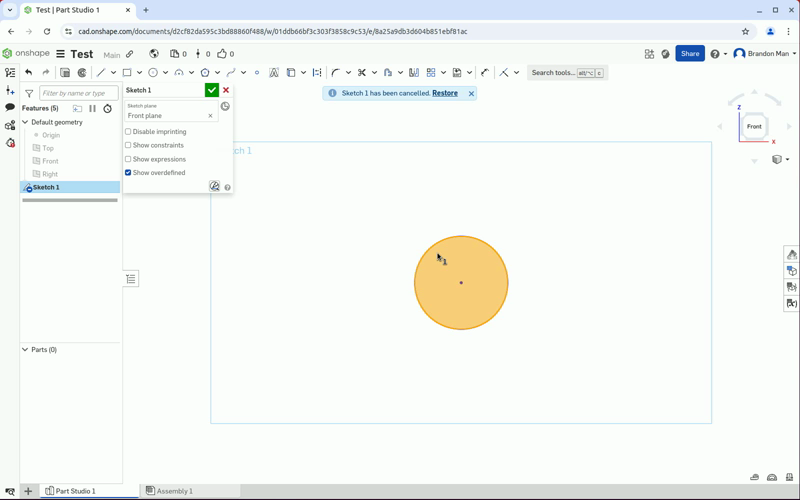
mouse_move(73, 352)
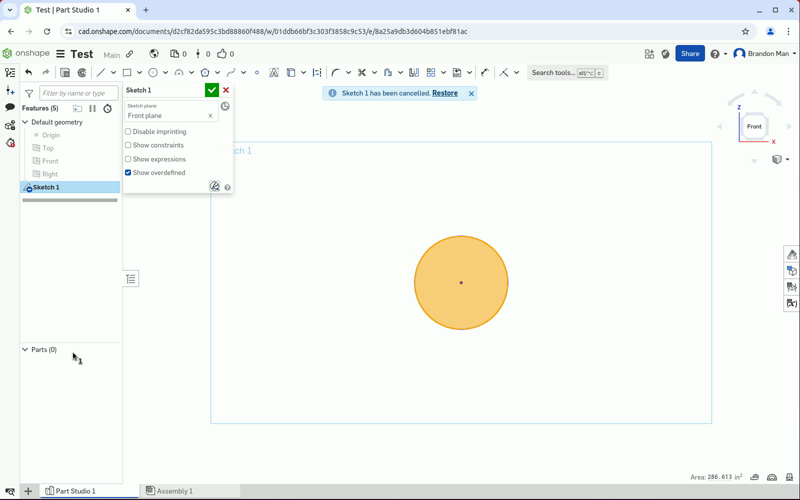
key(shift+y)
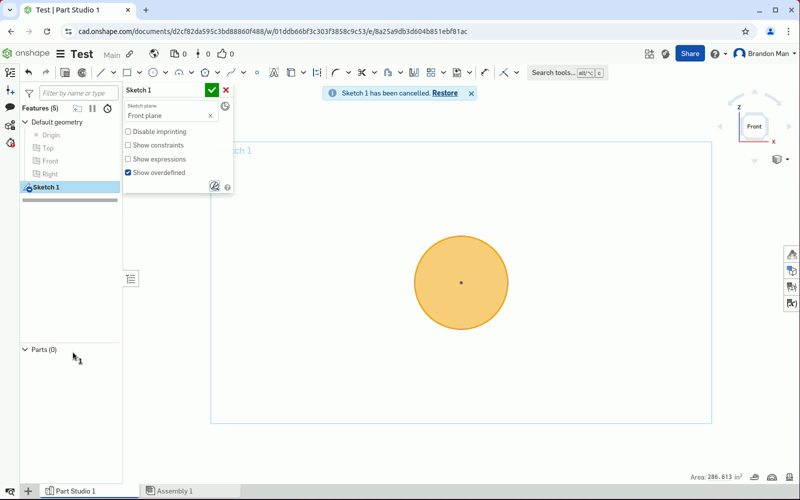
key(shift+e)
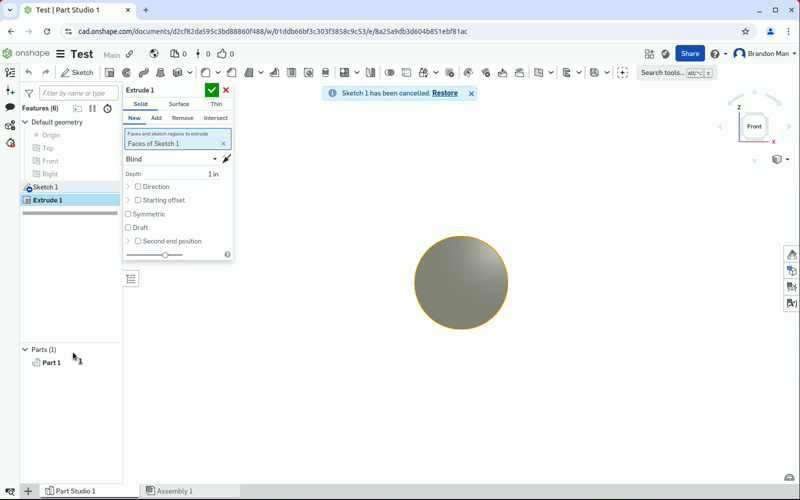
mouse_move(143, 106)
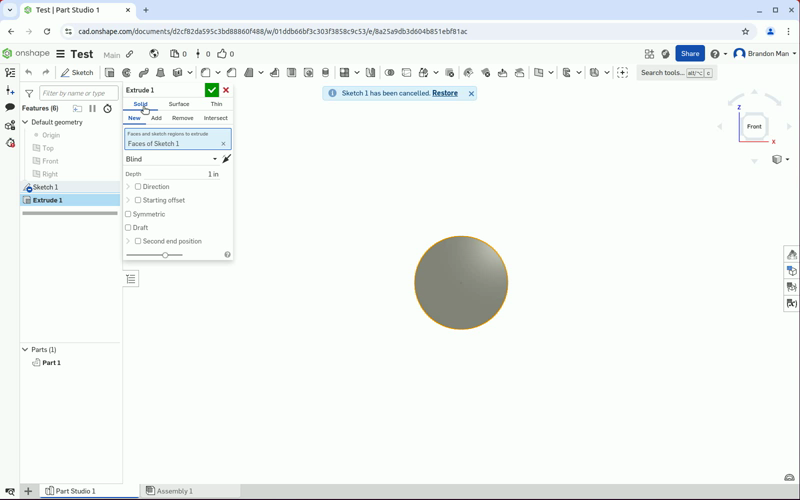
click(143, 106)
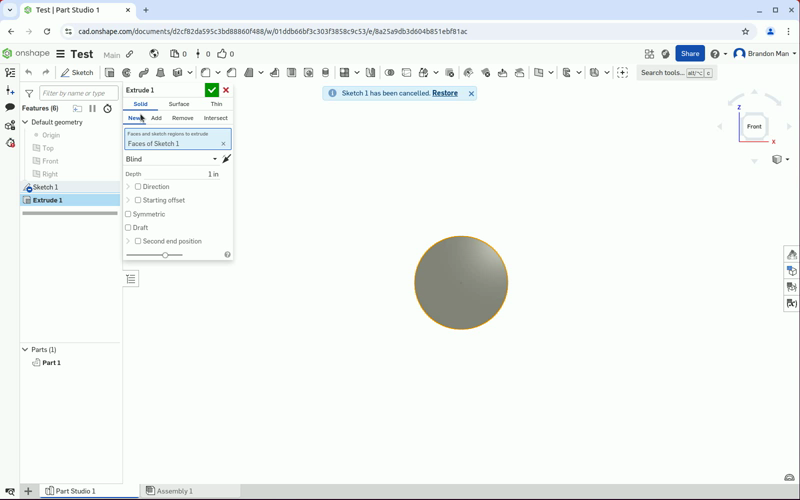
mouse_move(137, 120)
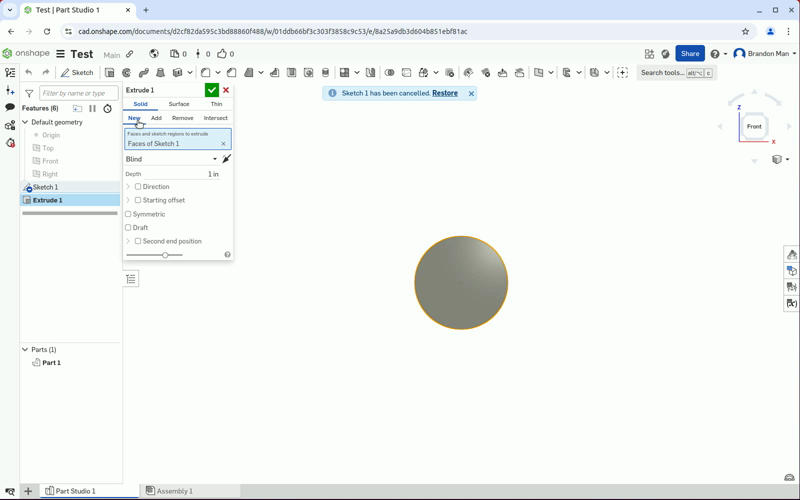
click(137, 120)
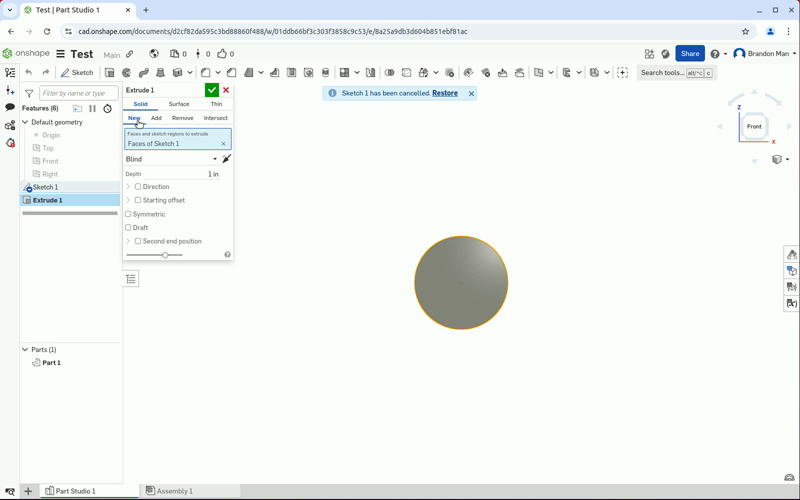
key(tab, 4)
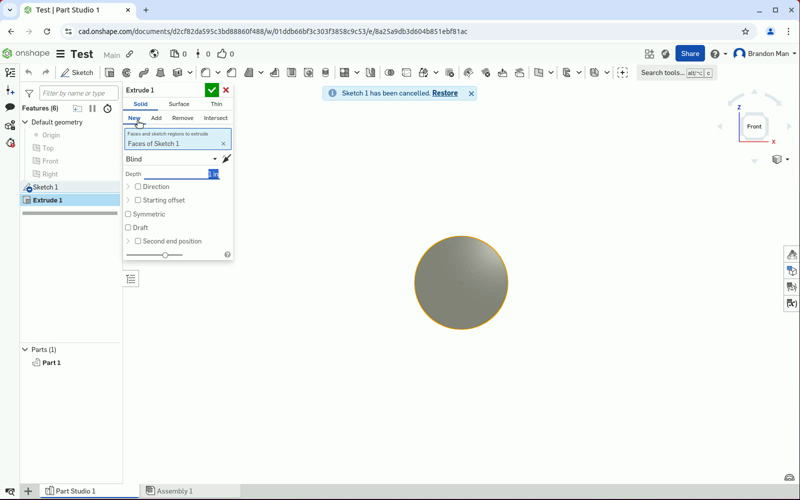
text(6.74)
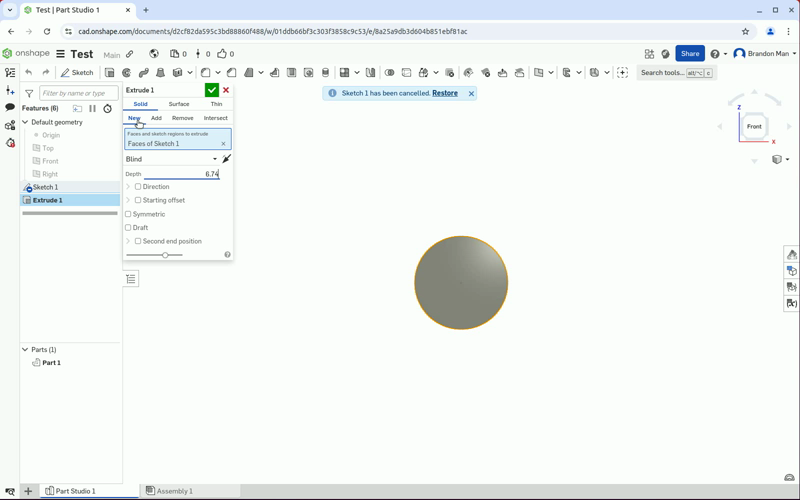
key(enter)
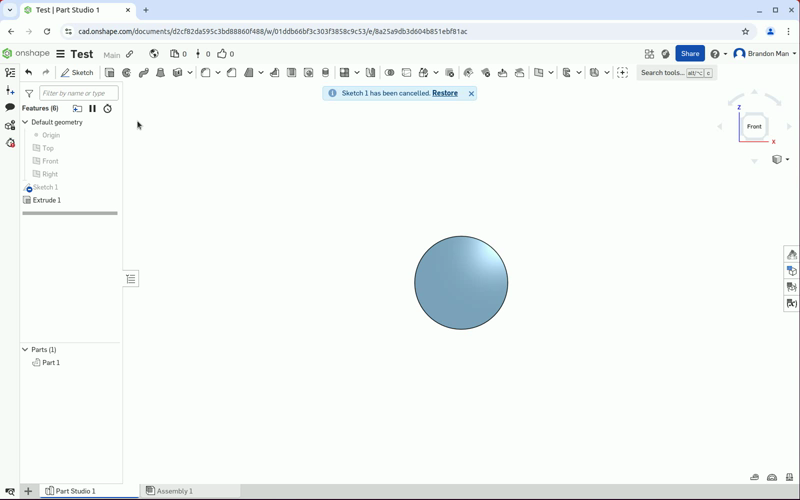
key(shift+h)
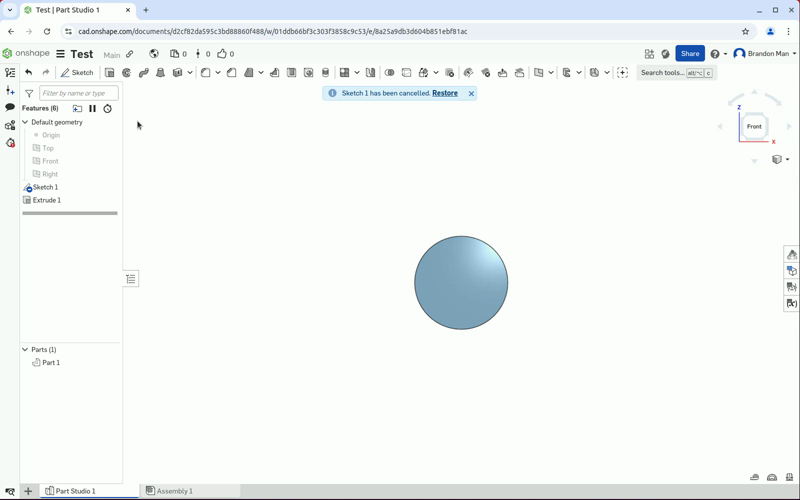
key(shift+h)
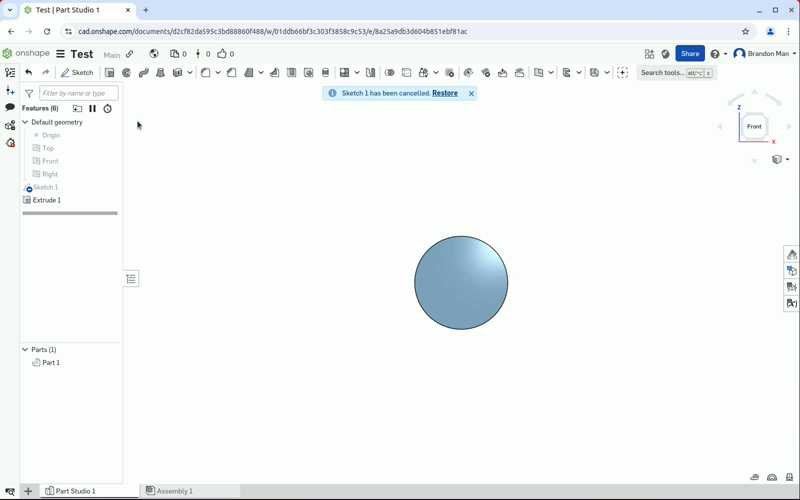
mouse_move(73, 189)
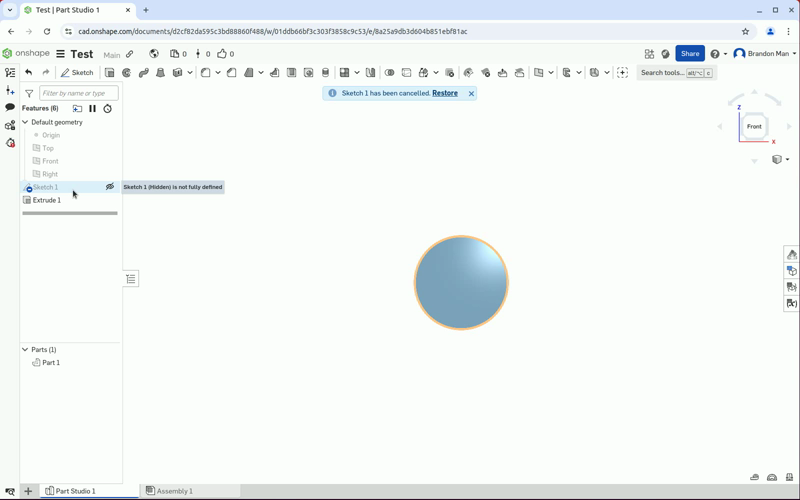
click(73, 189)
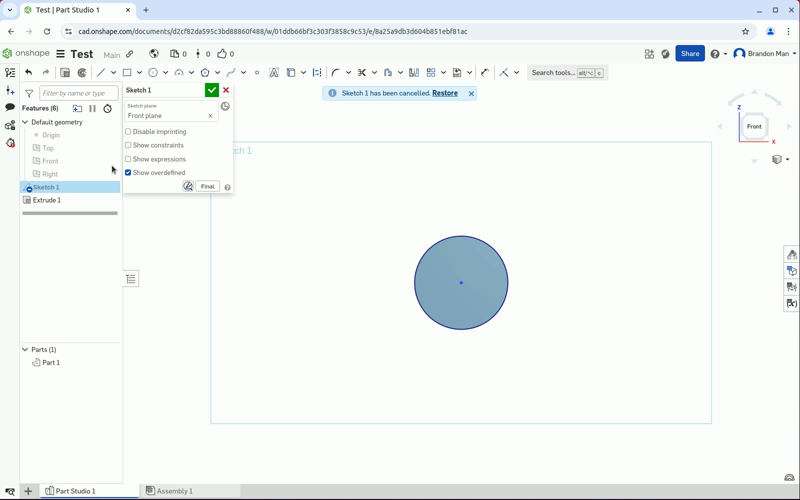
mouse_move(229, 92)
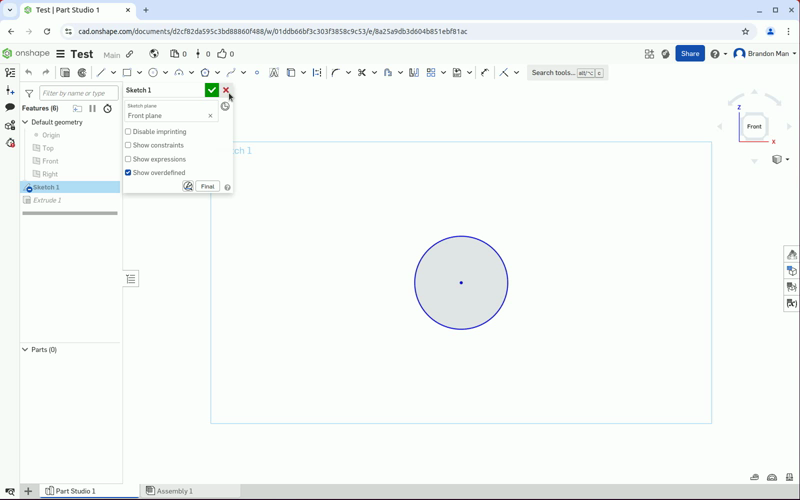
click(229, 92)
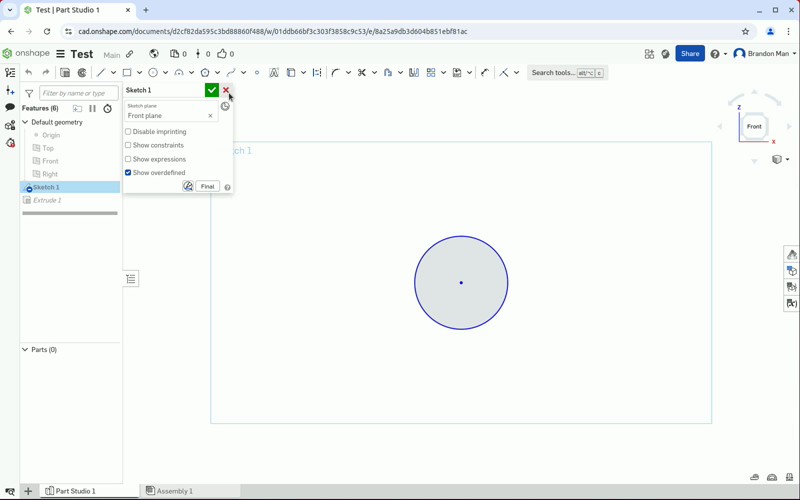
key(shift+s)
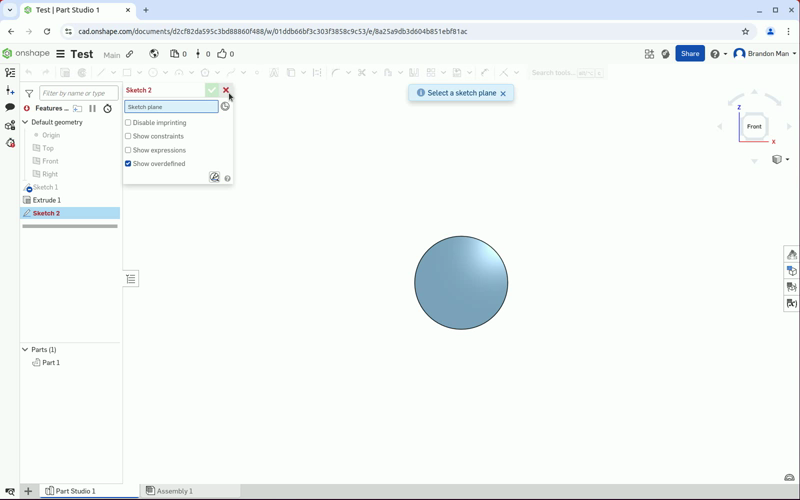
mouse_move(73, 163)
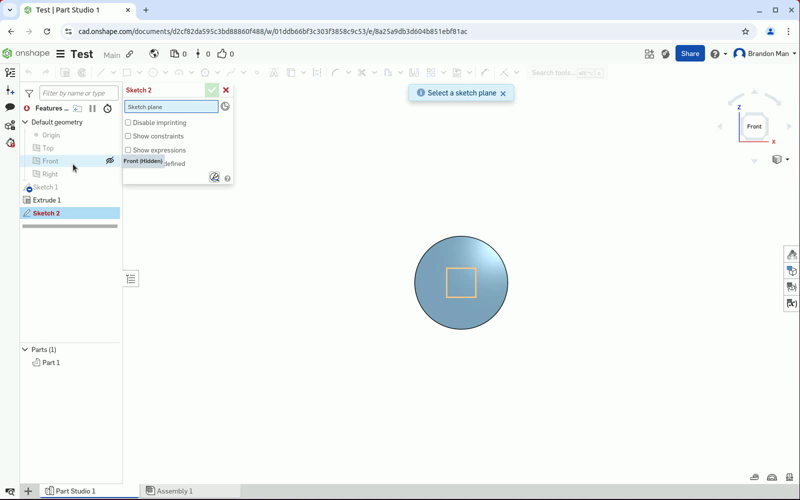
click(73, 163)
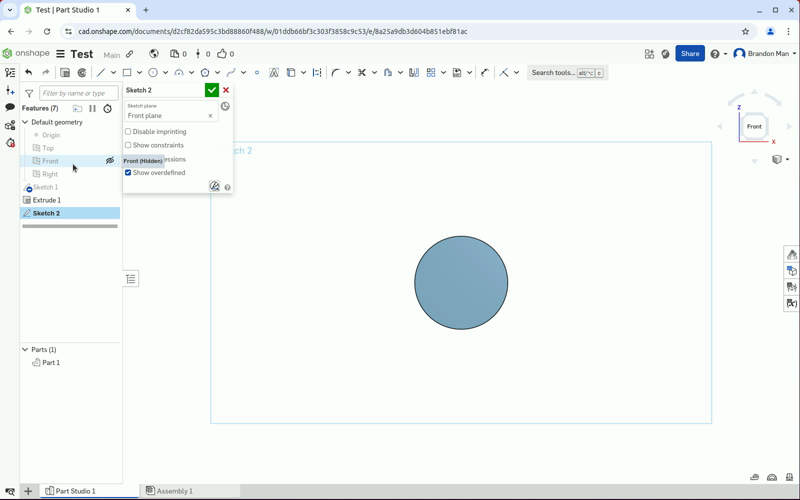
mouse_move(73, 352)
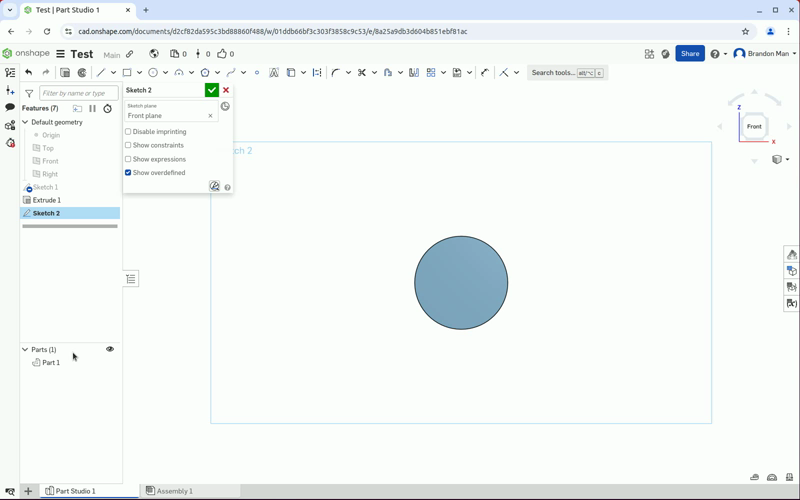
key(y)
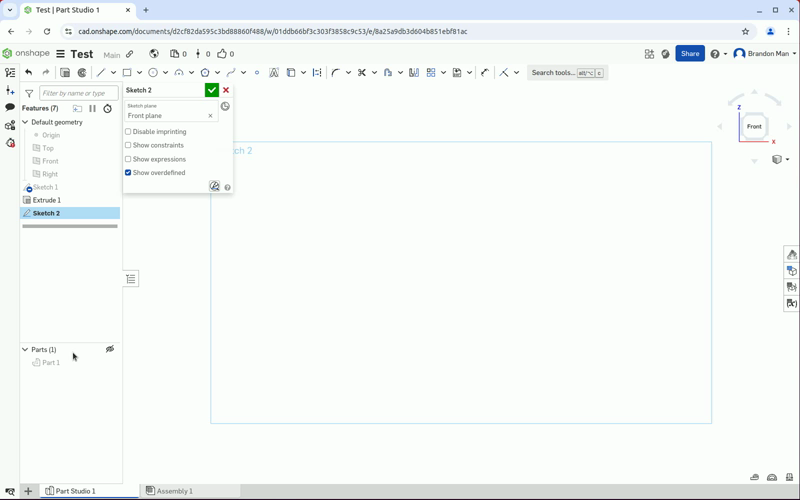
key(c)
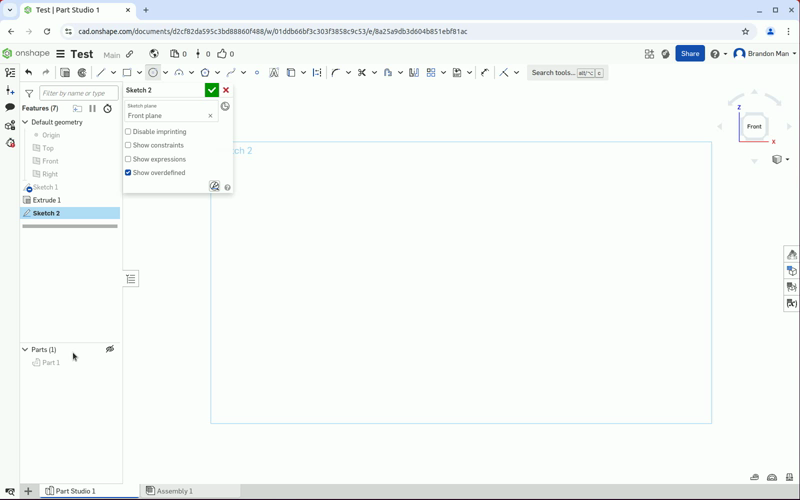
key_down(shift)
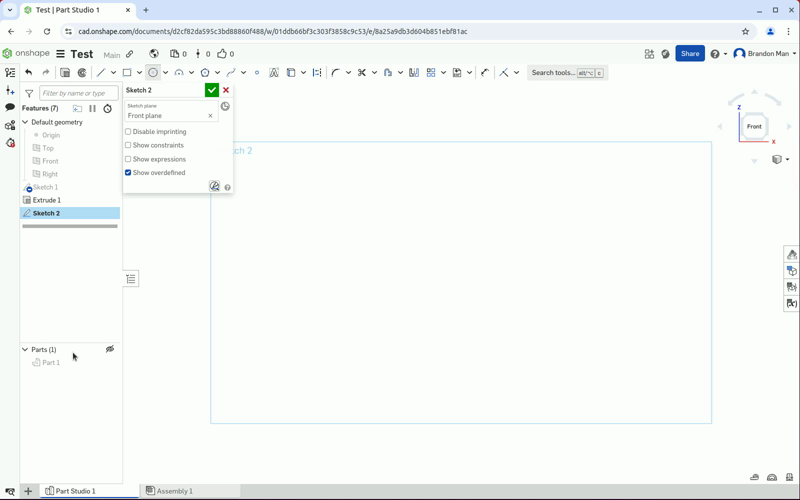
mouse_move(461, 282)
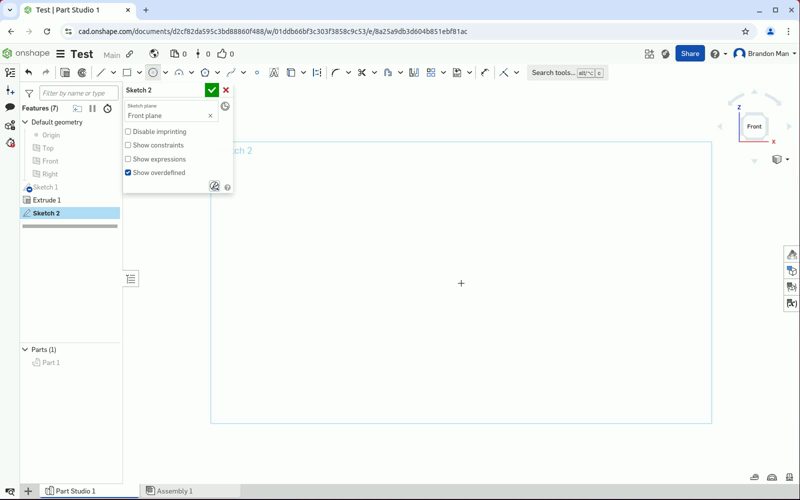
click(461, 282)
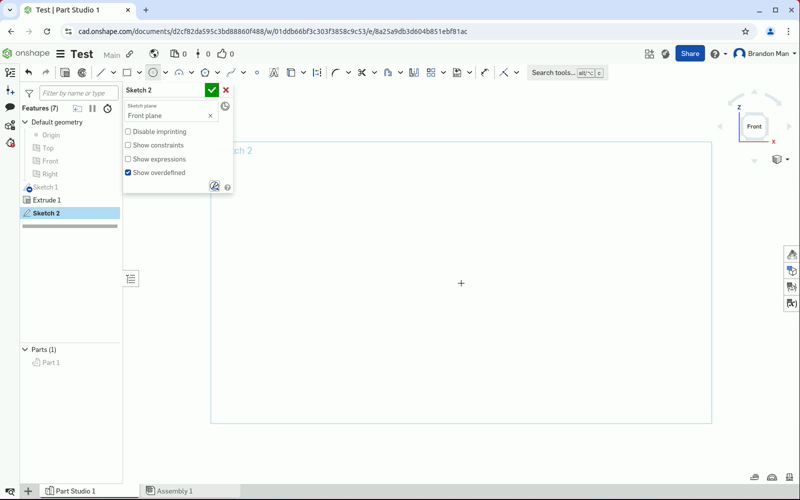
key_up(shift)
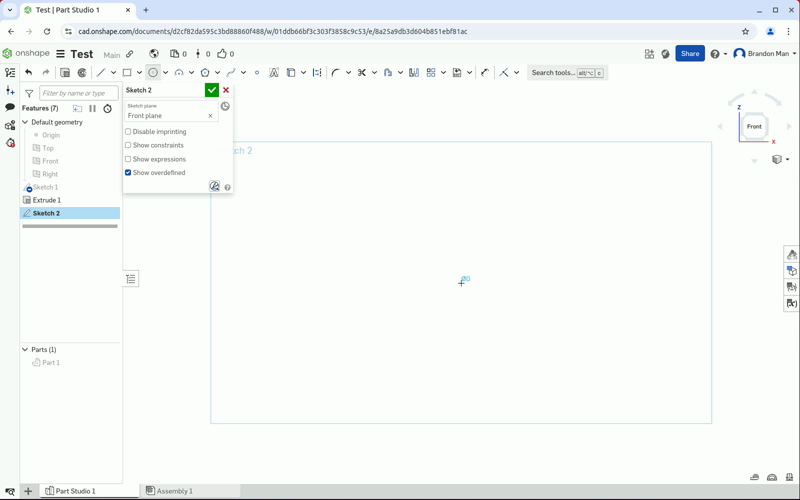
mouse_move(572, 282)
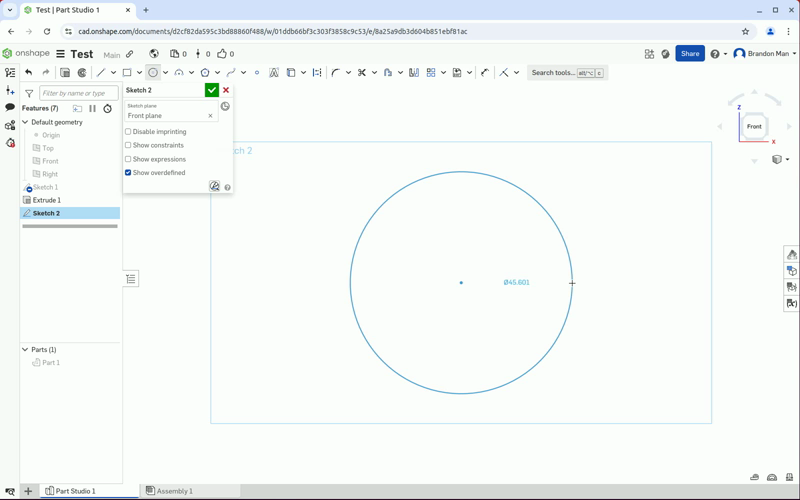
click(572, 282)
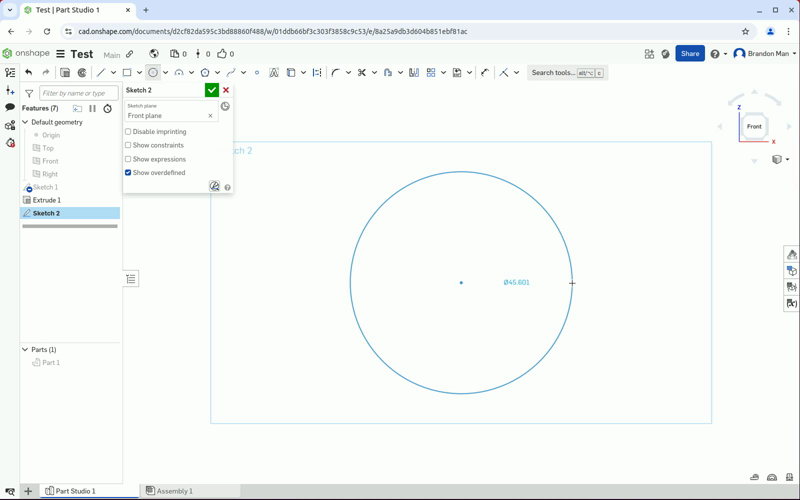
key(esc)
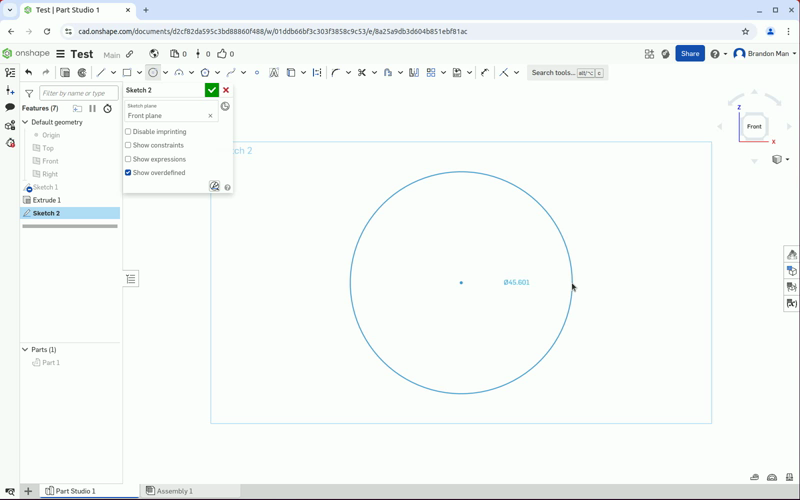
key(c)
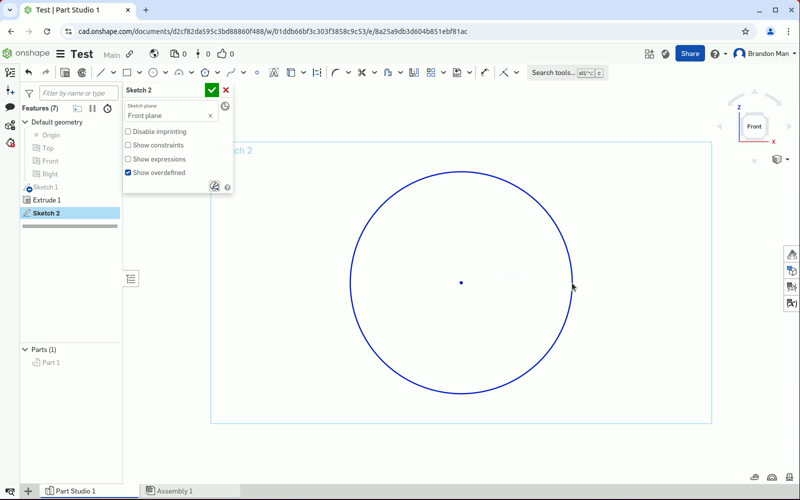
key_down(shift)
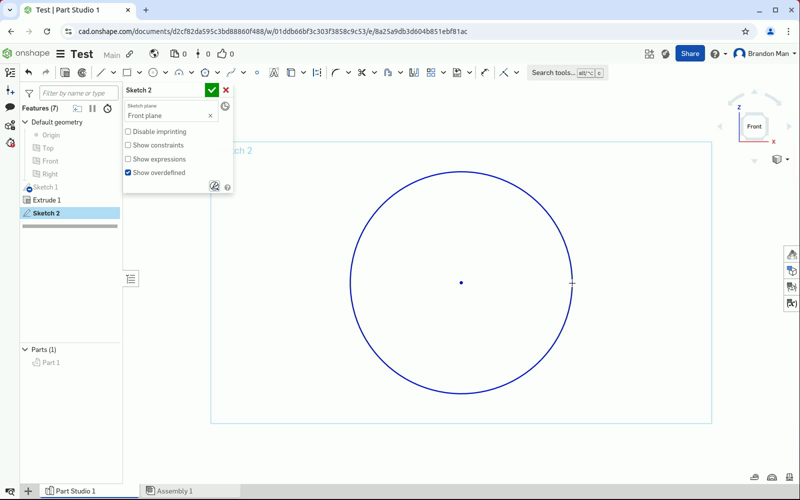
mouse_move(461, 282)
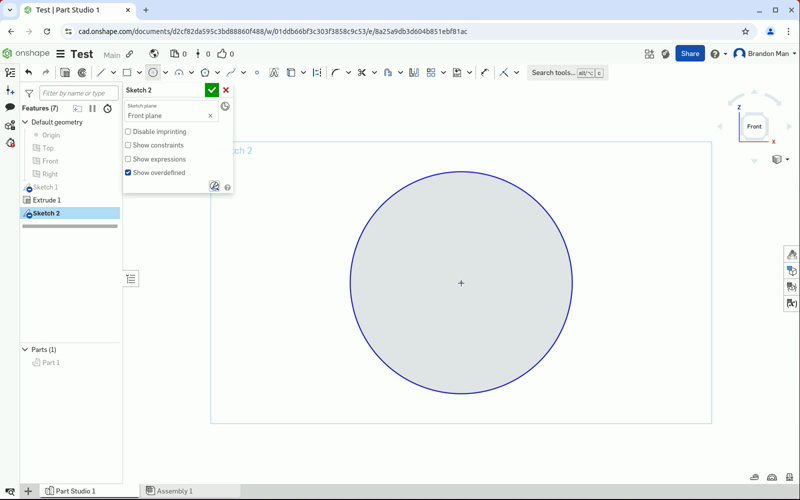
click(461, 282)
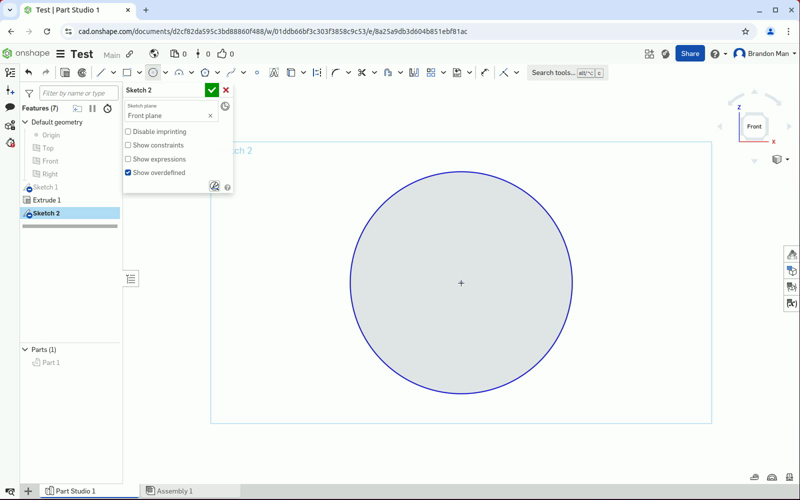
key_up(shift)
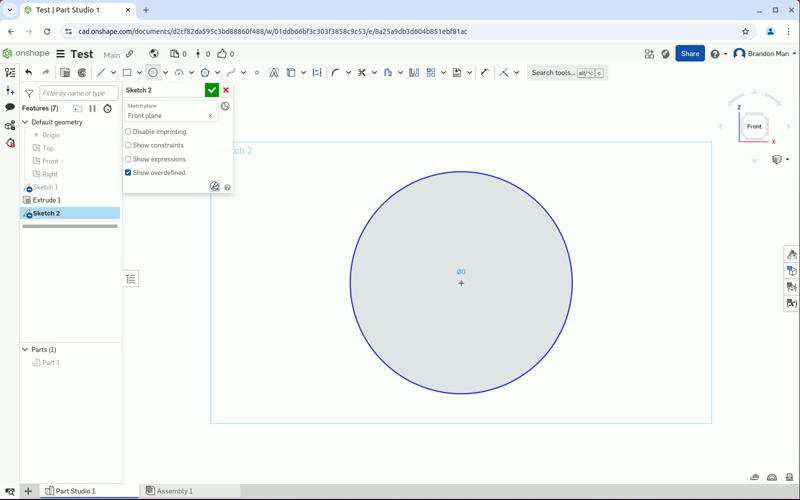
mouse_move(506, 282)
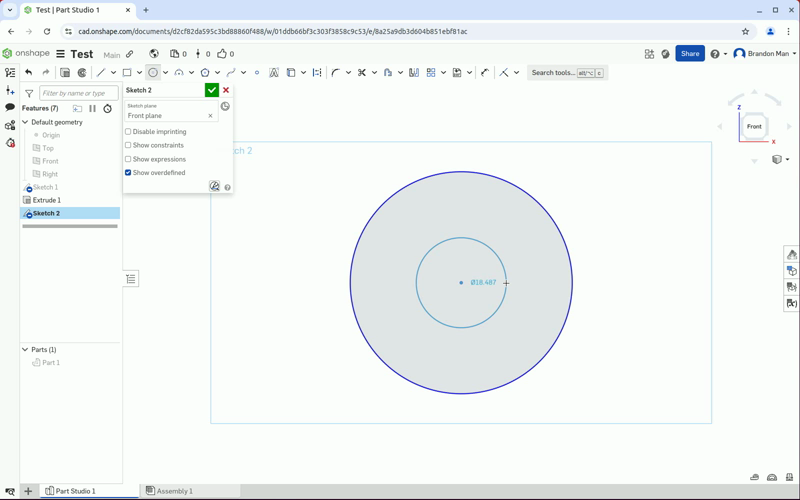
click(506, 282)
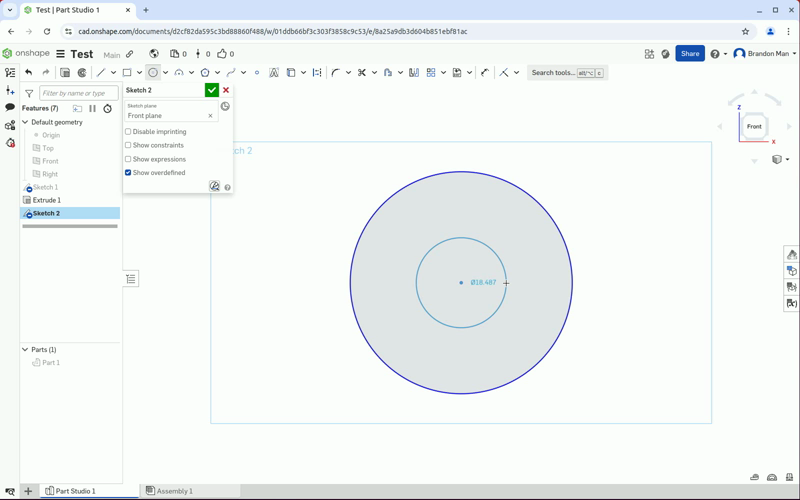
key(esc)
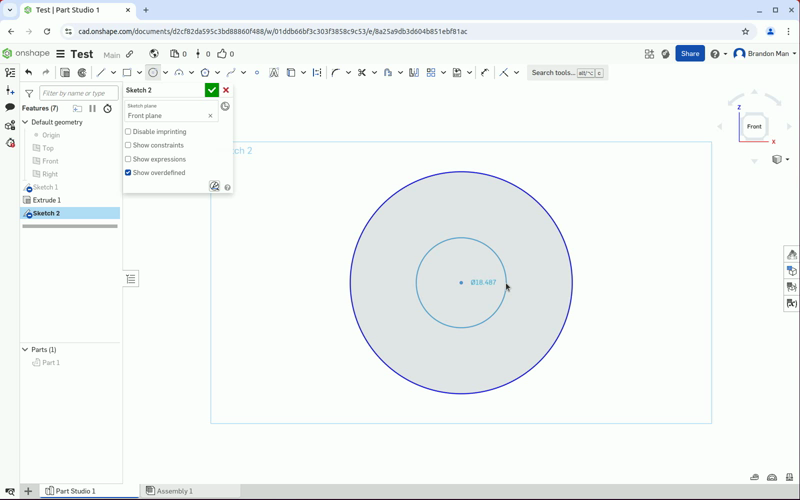
mouse_move(387, 239)
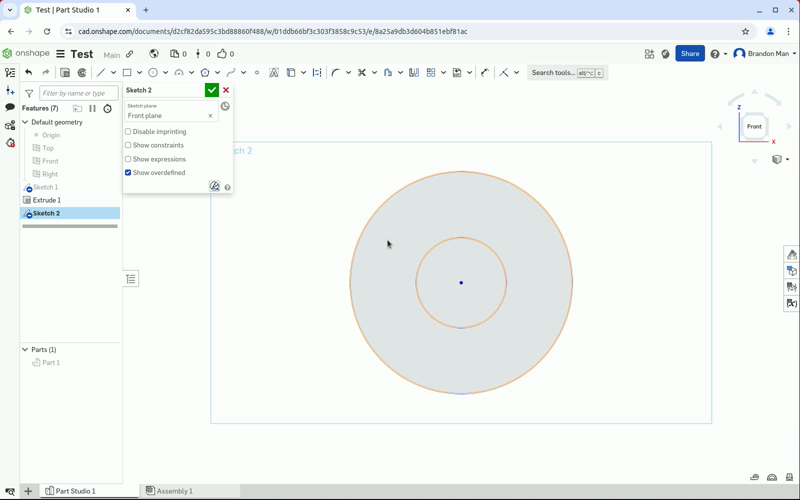
click(387, 239)
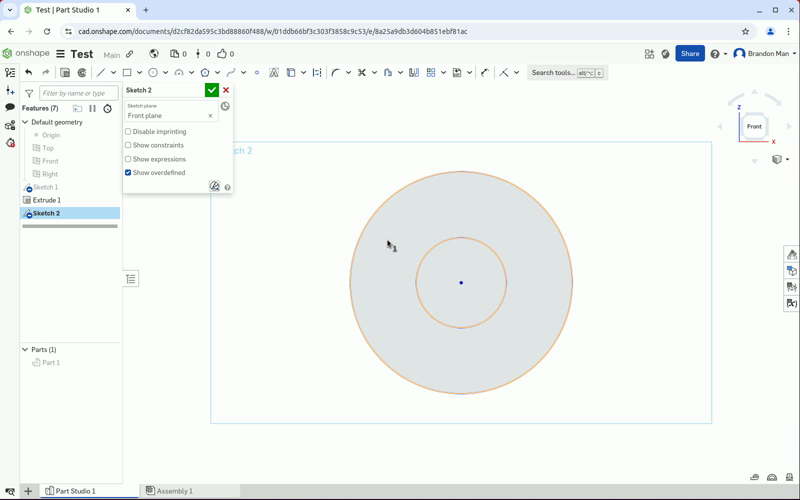
mouse_move(73, 352)
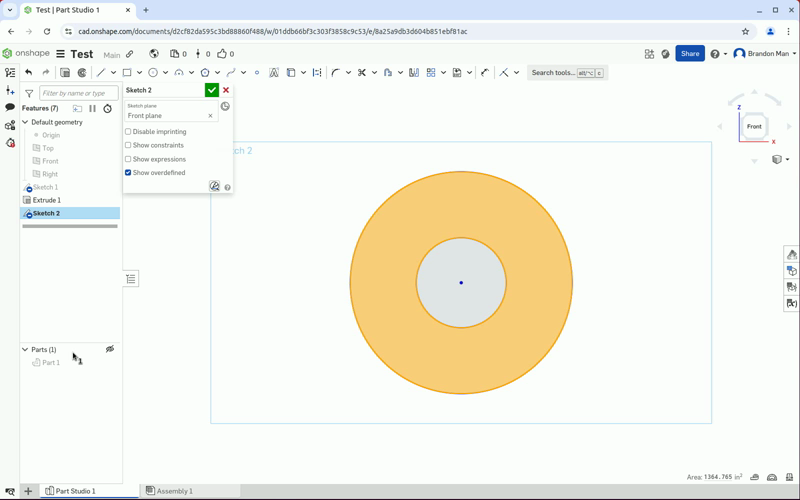
key(shift+y)
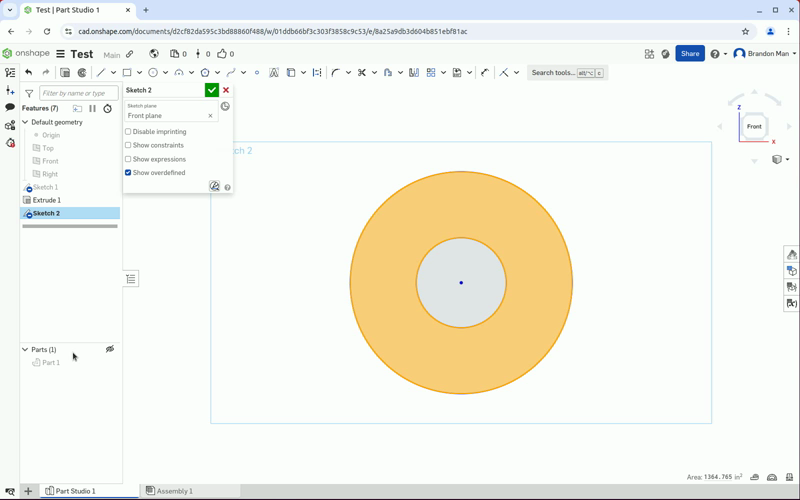
key(shift+e)
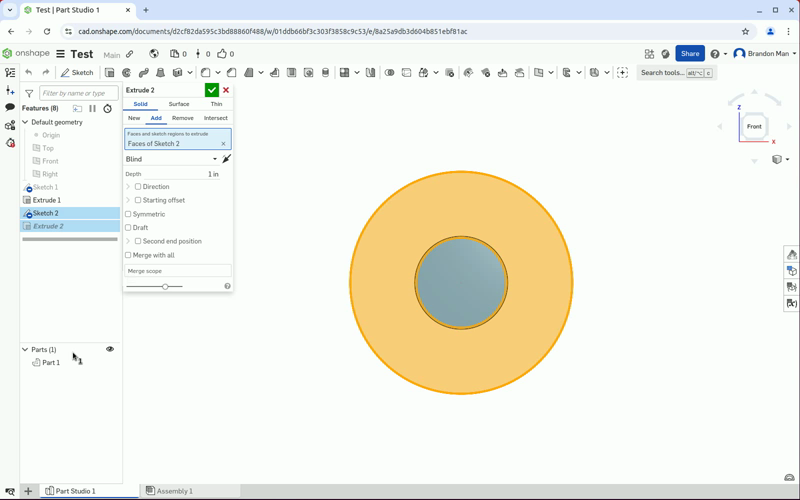
mouse_move(143, 106)
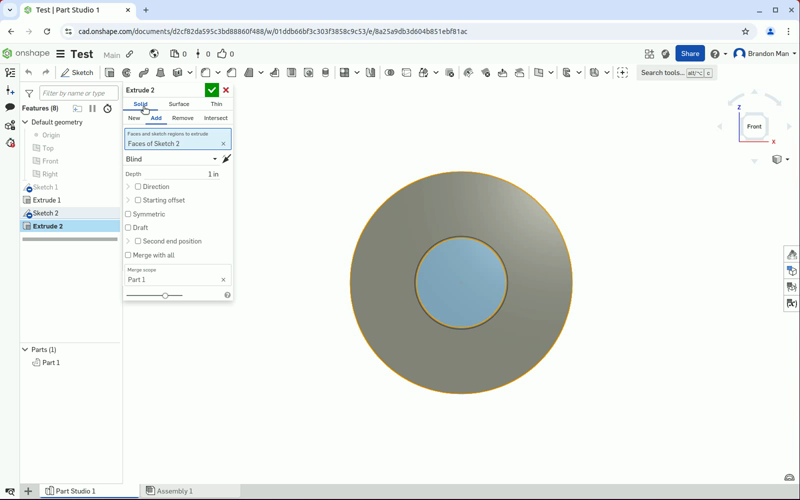
click(143, 106)
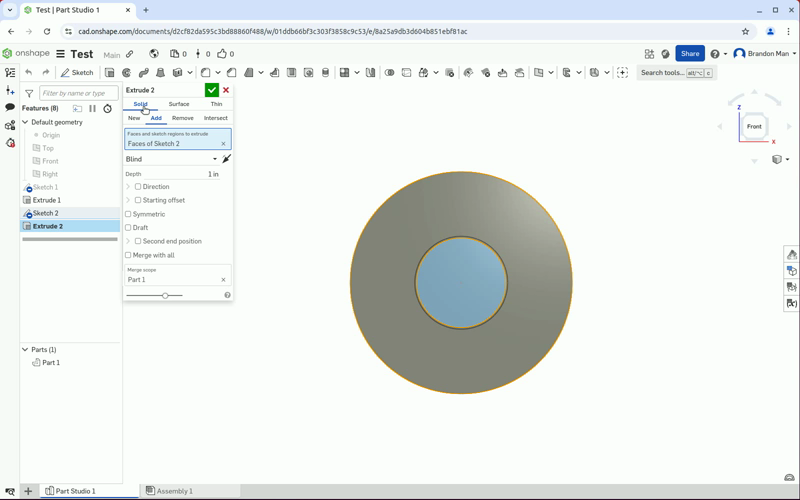
mouse_move(137, 120)
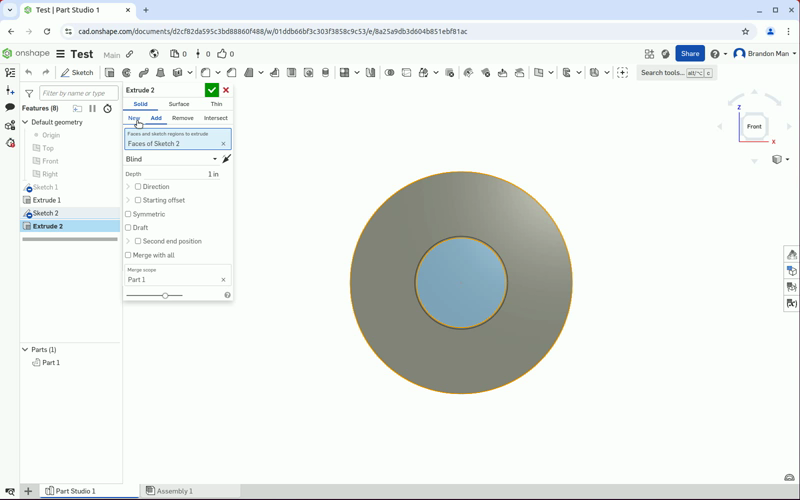
click(137, 120)
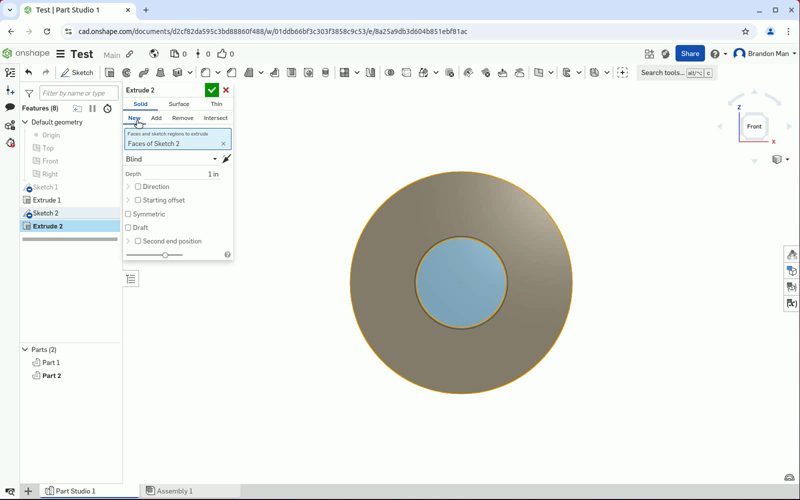
key(tab, 4)
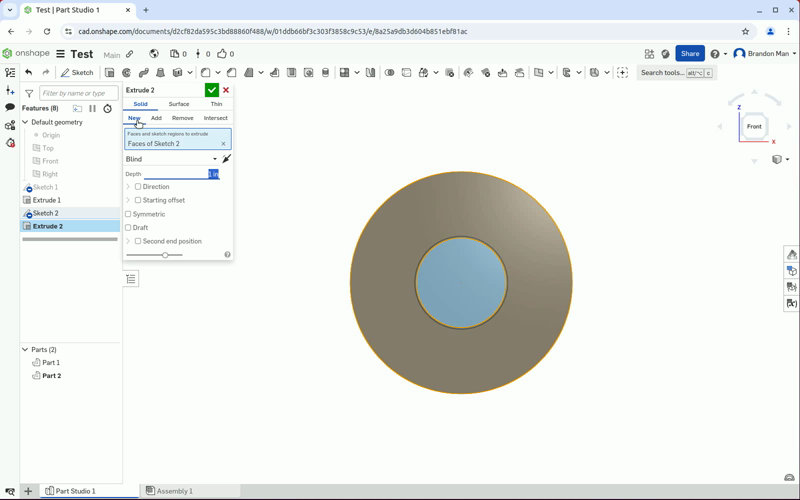
text(-13.721)
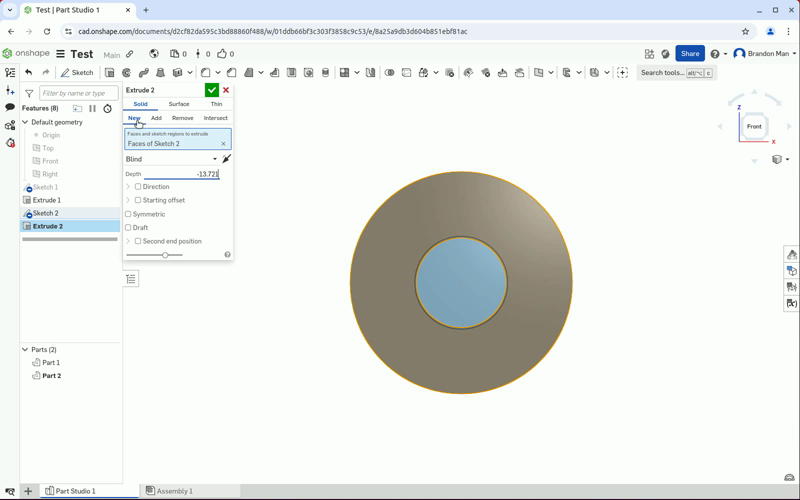
key(enter)
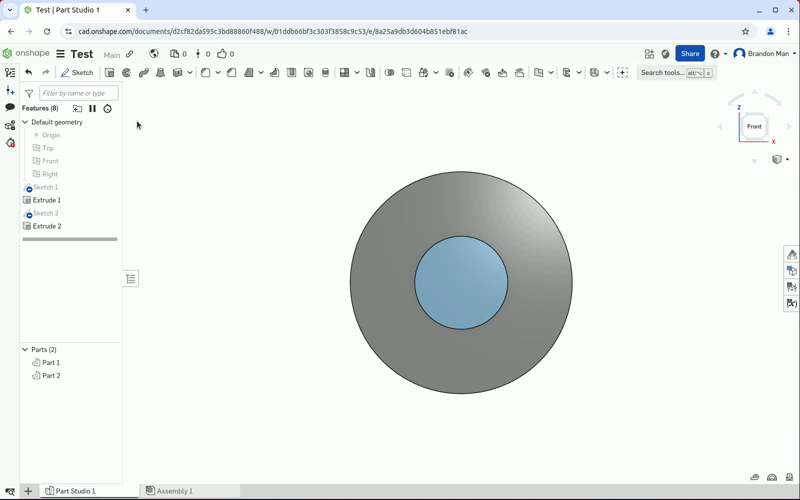
key(shift+h)
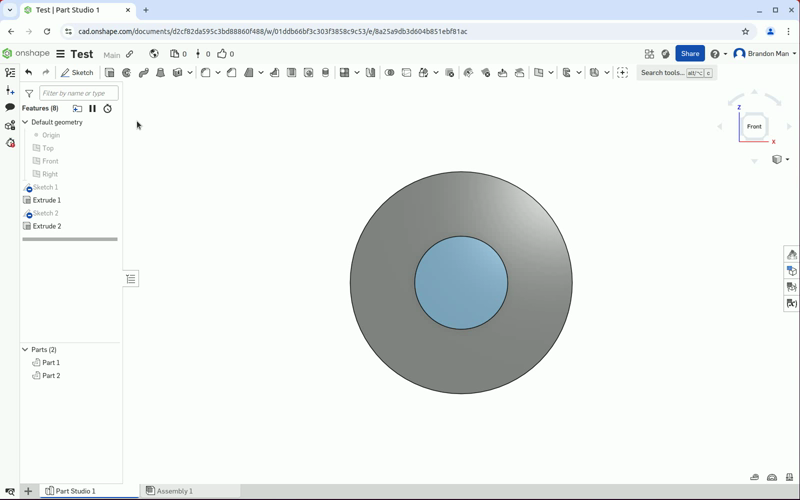
key(shift+h)
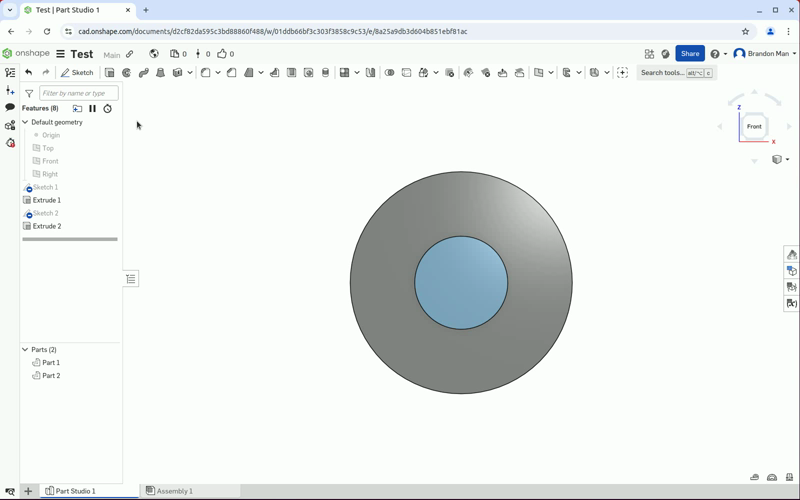
key(shift+7)
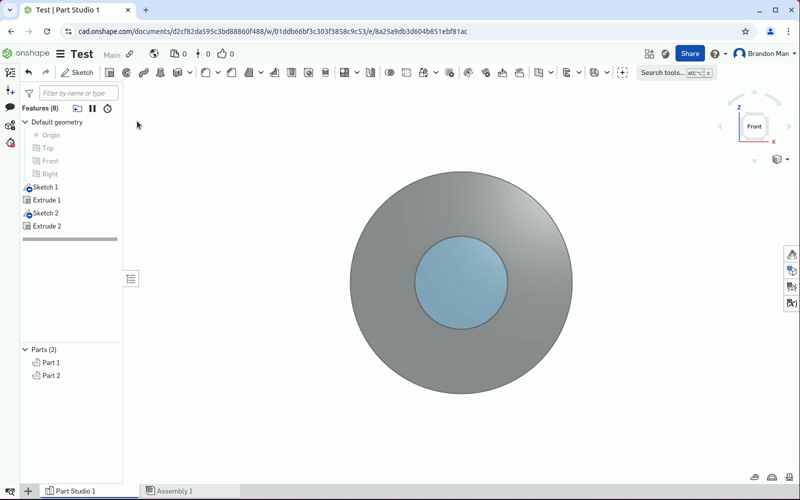
key(left, 2)
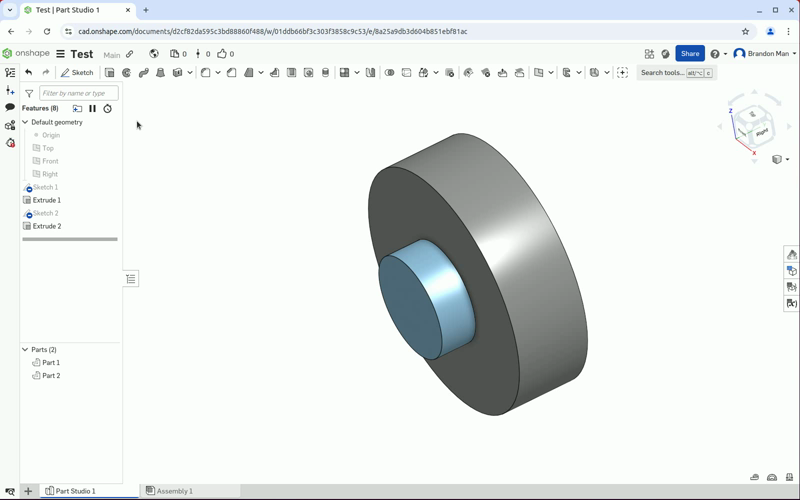
key(down, 2)
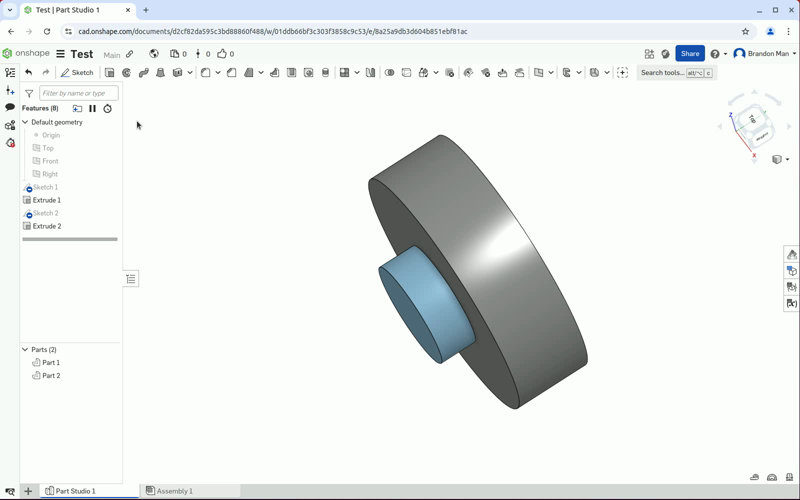
key(up, 2)
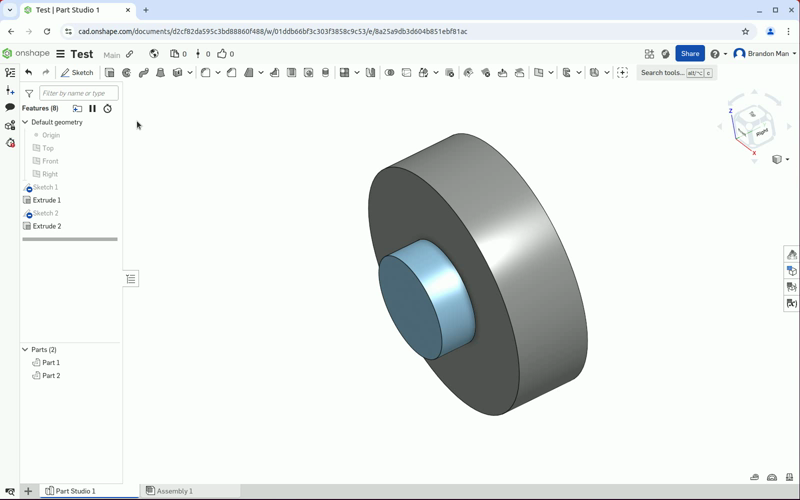
key(right, 2)
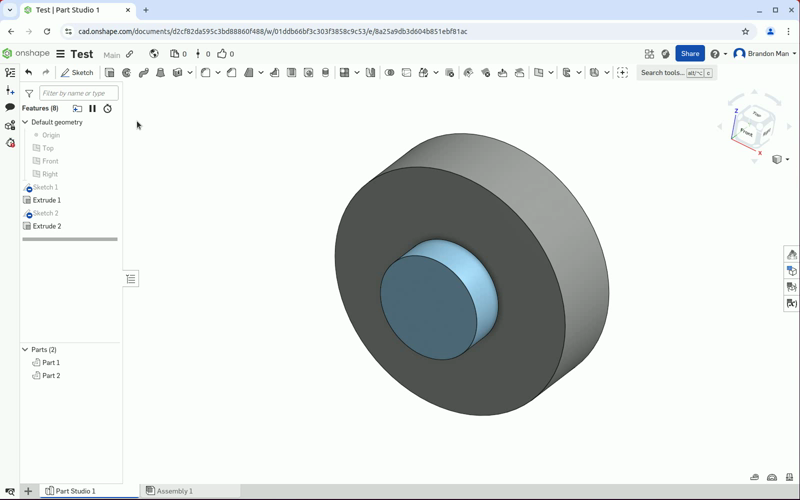
mouse_move(73, 189)
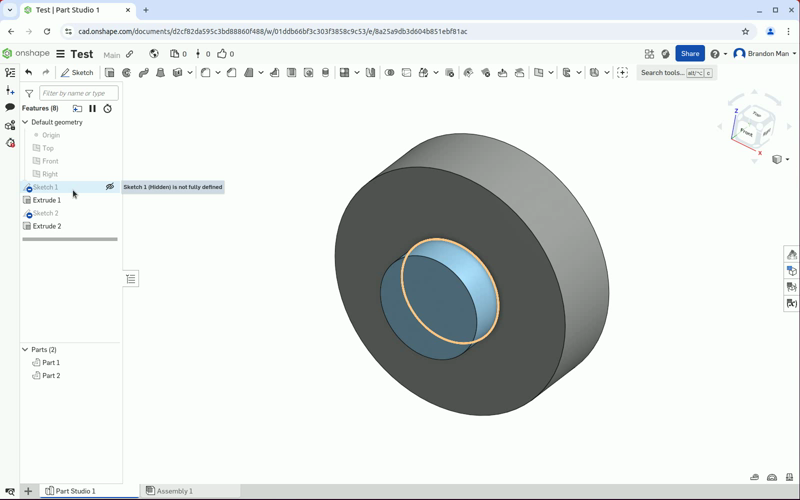
click(73, 189)